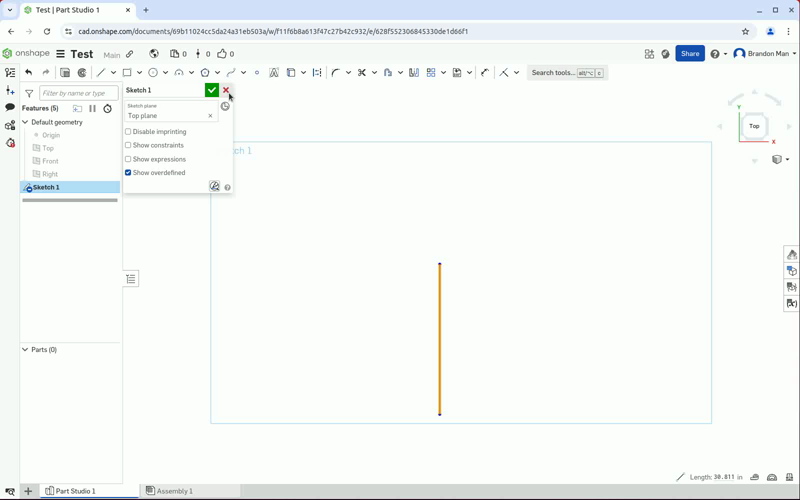
key(shift+h)
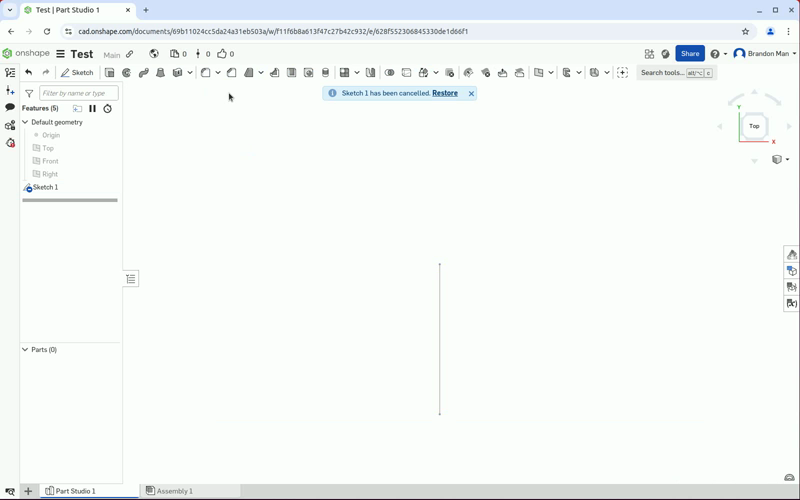
key(shift+s)
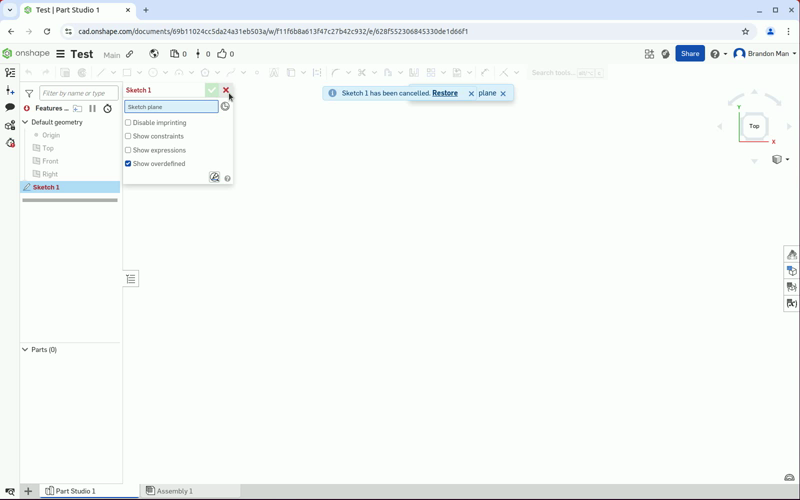
mouse_move(73, 150)
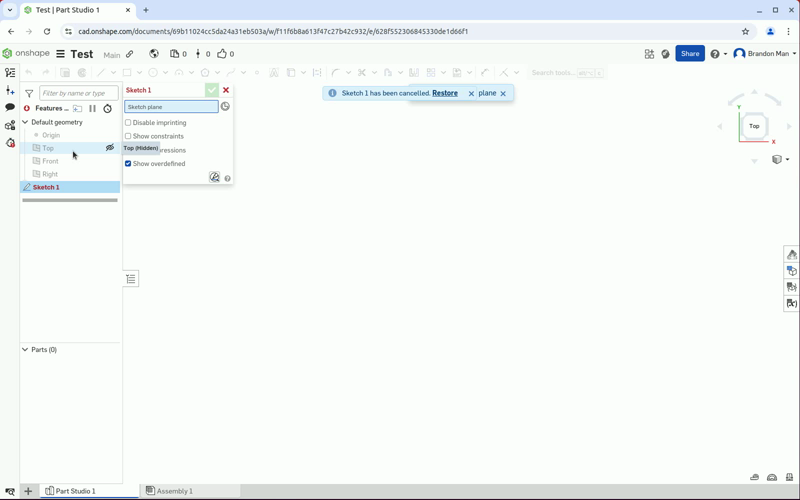
click(73, 150)
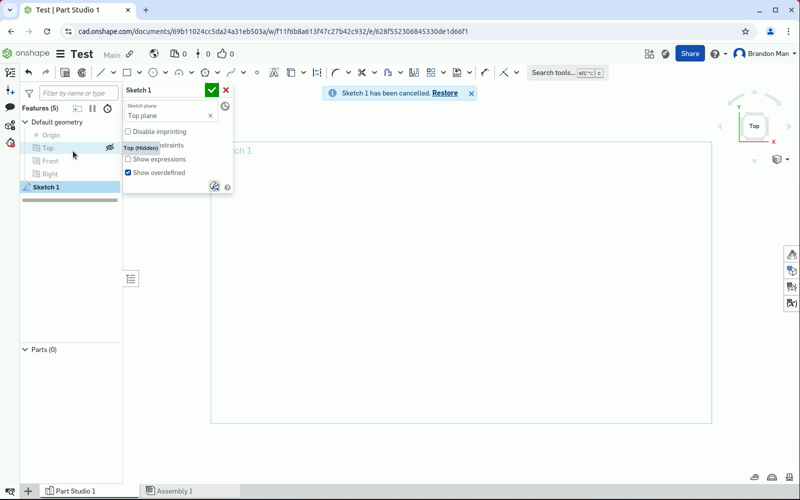
mouse_move(73, 352)
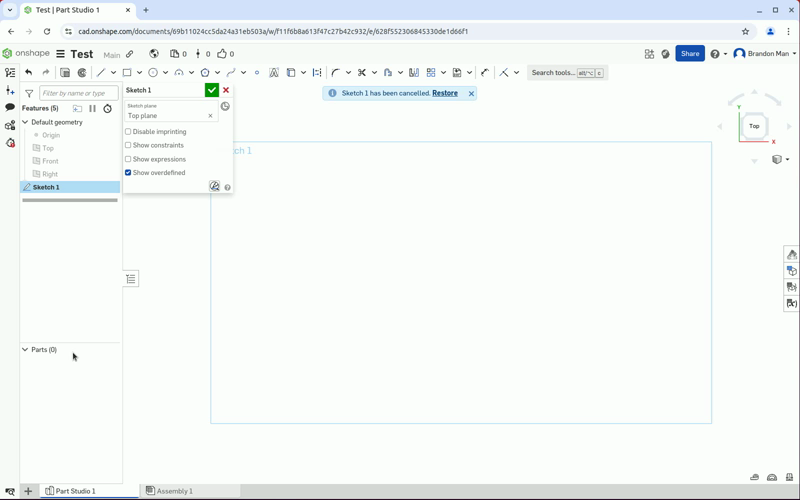
key(y)
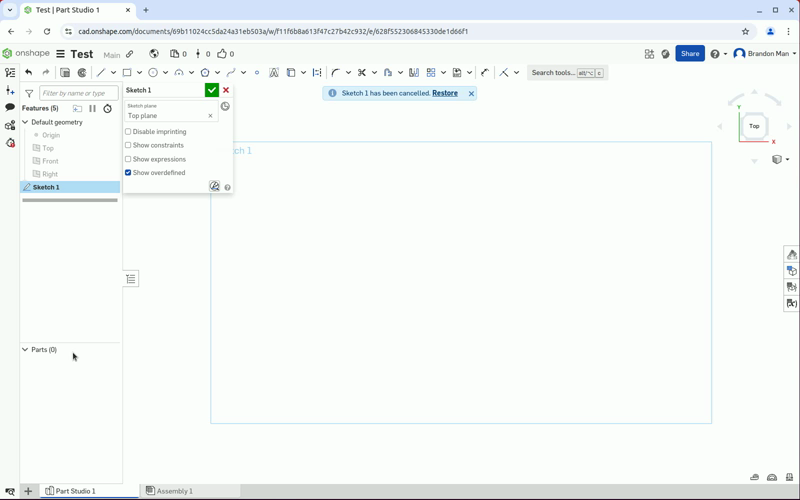
key(c)
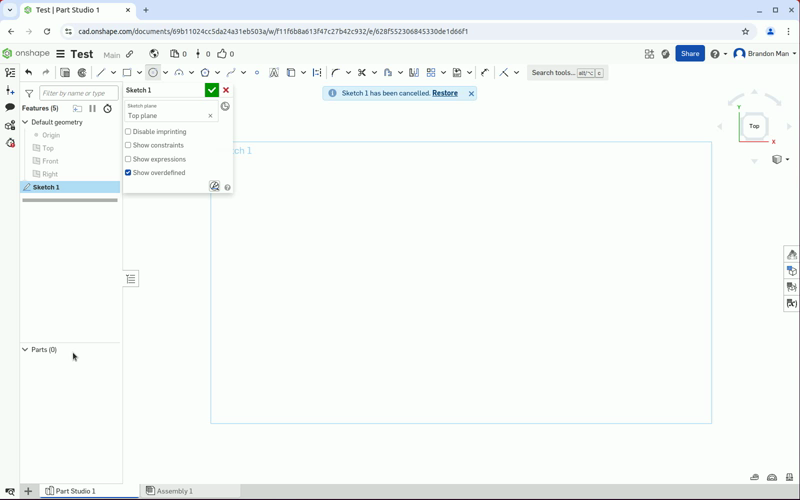
key_down(shift)
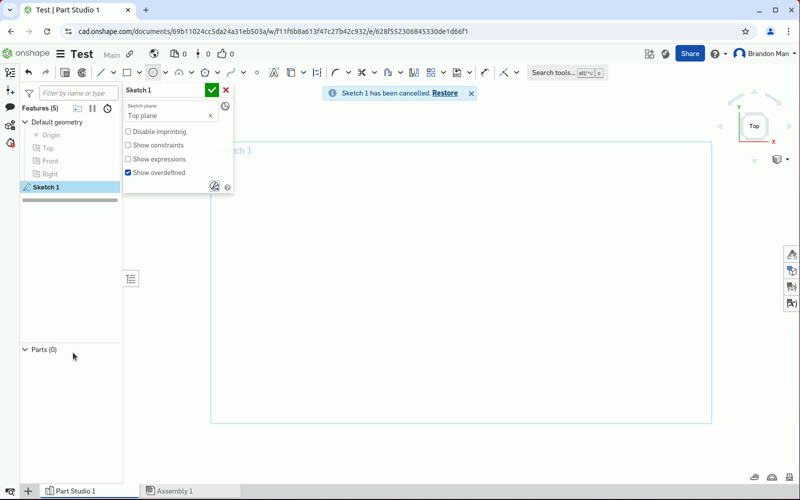
mouse_move(461, 282)
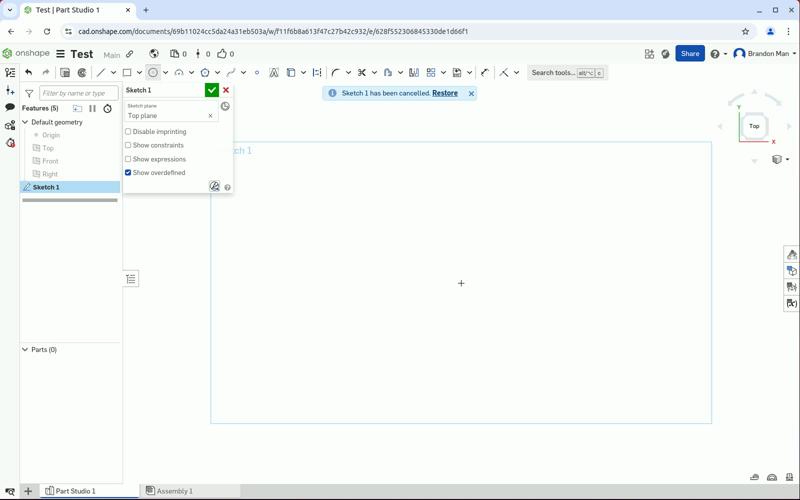
click(461, 282)
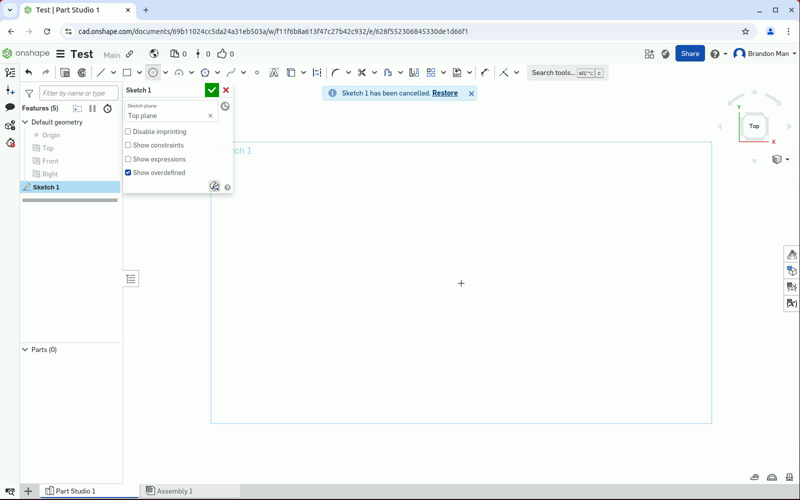
key_up(shift)
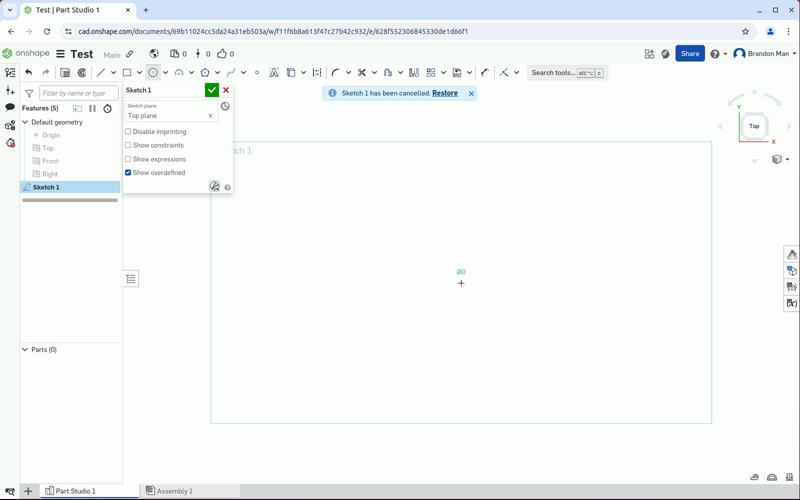
mouse_move(499, 282)
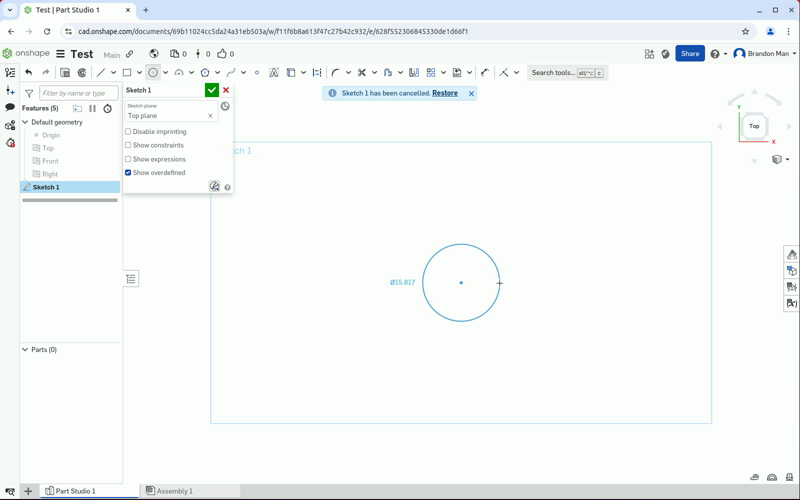
click(499, 282)
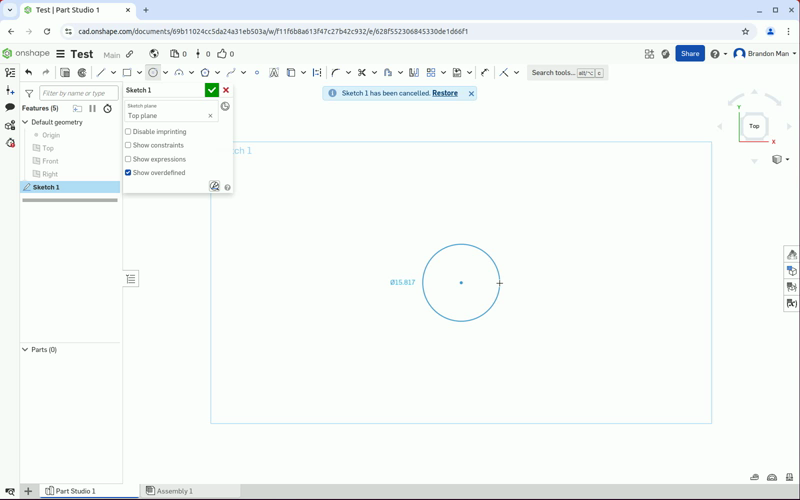
key(esc)
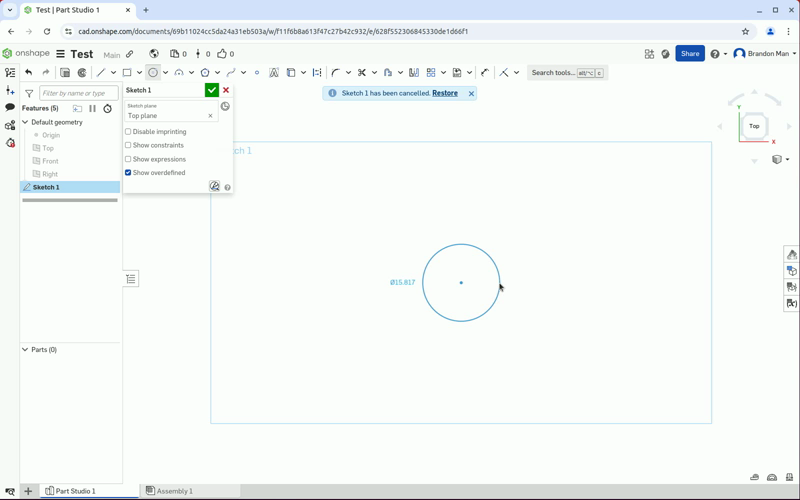
mouse_move(466, 253)
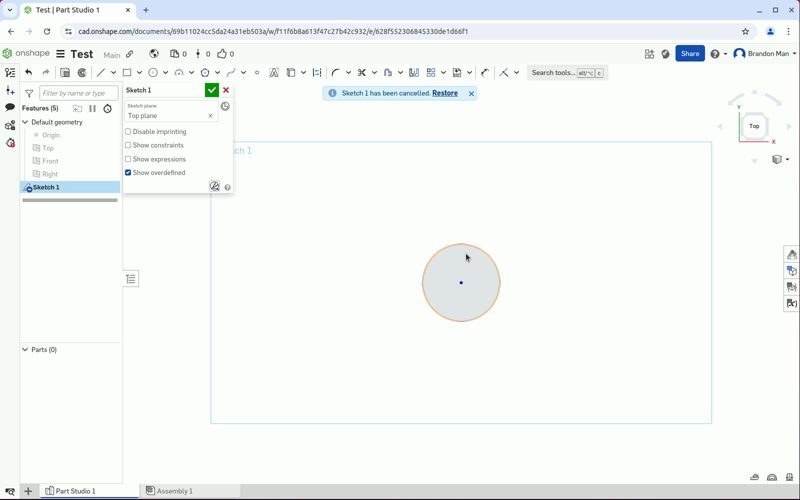
click(466, 253)
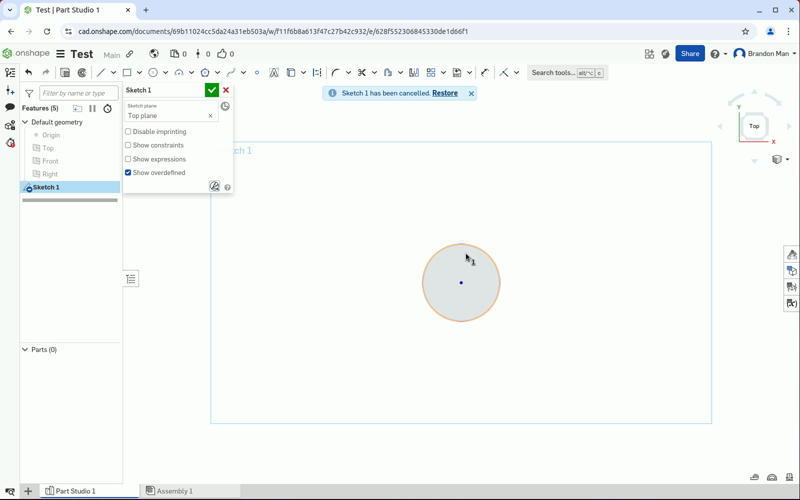
mouse_move(73, 352)
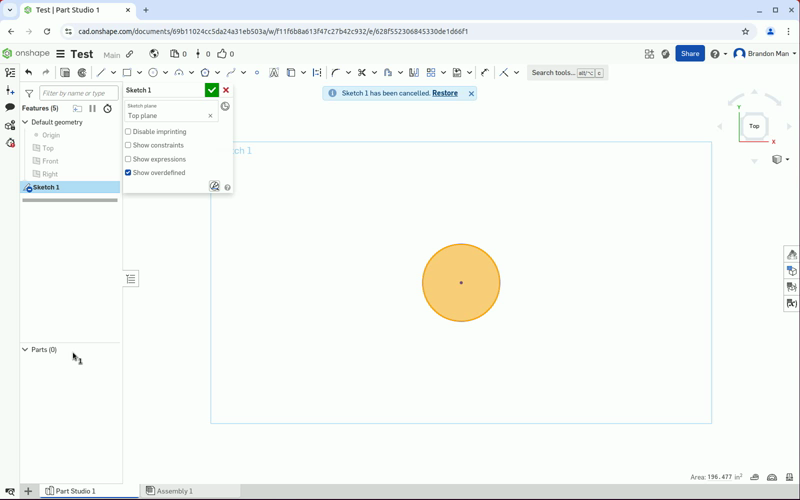
key(shift+y)
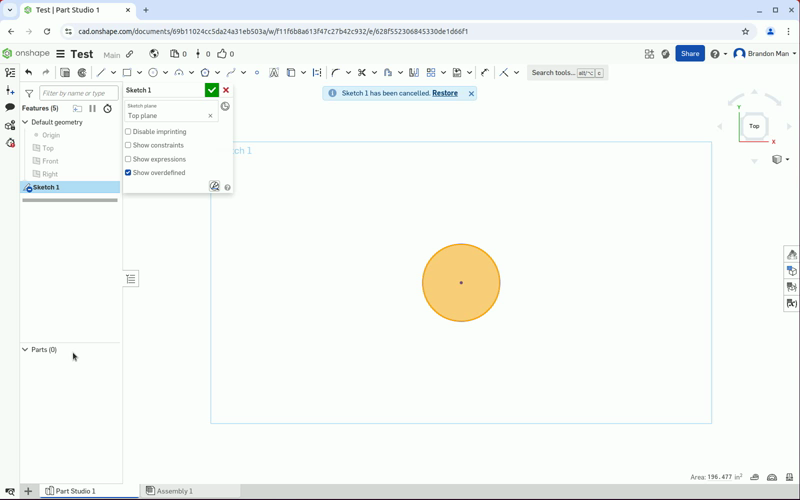
key(shift+e)
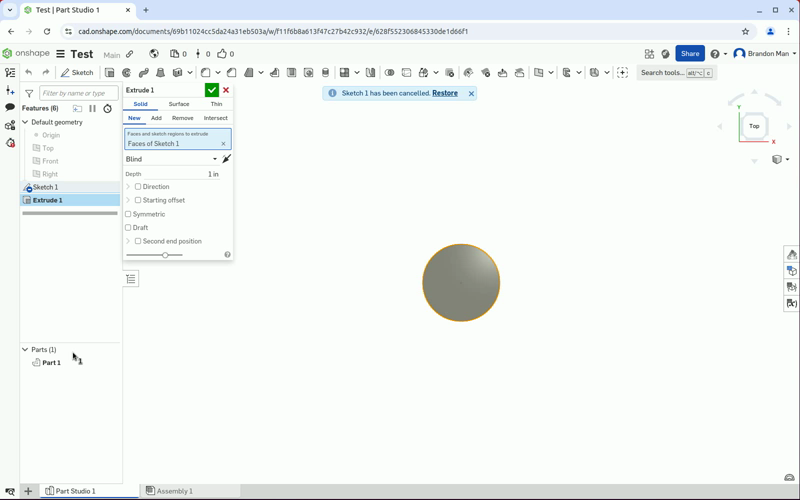
mouse_move(143, 106)
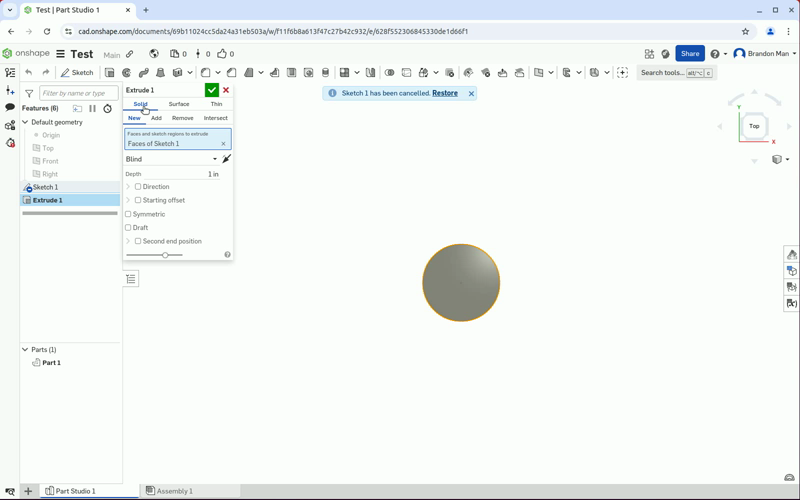
click(143, 106)
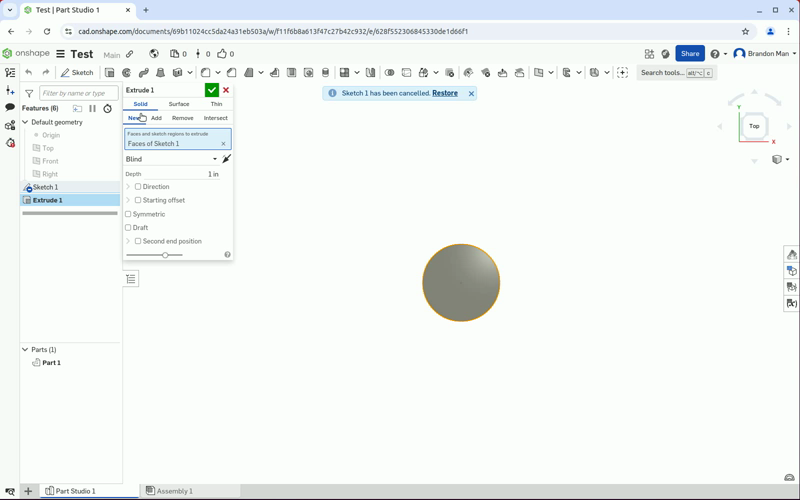
mouse_move(137, 120)
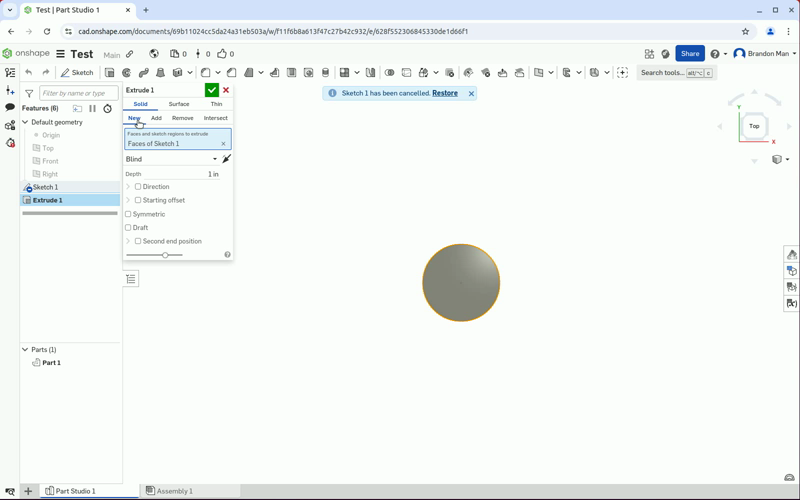
click(137, 120)
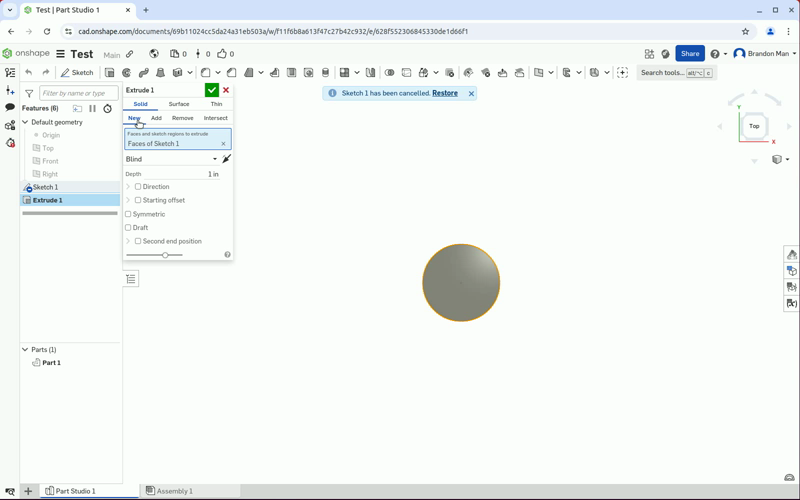
key(tab, 4)
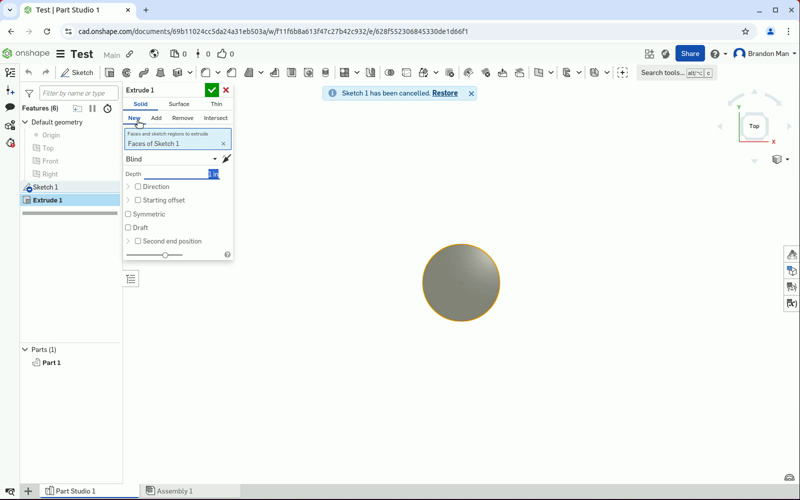
text(7.703)
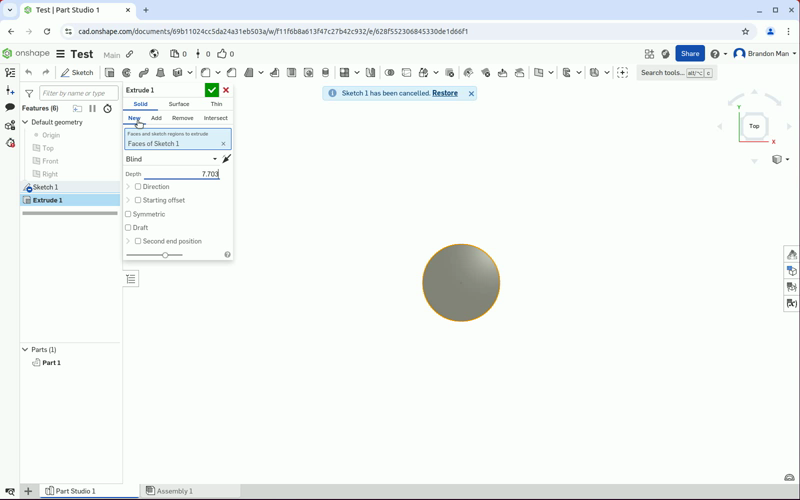
key(enter)
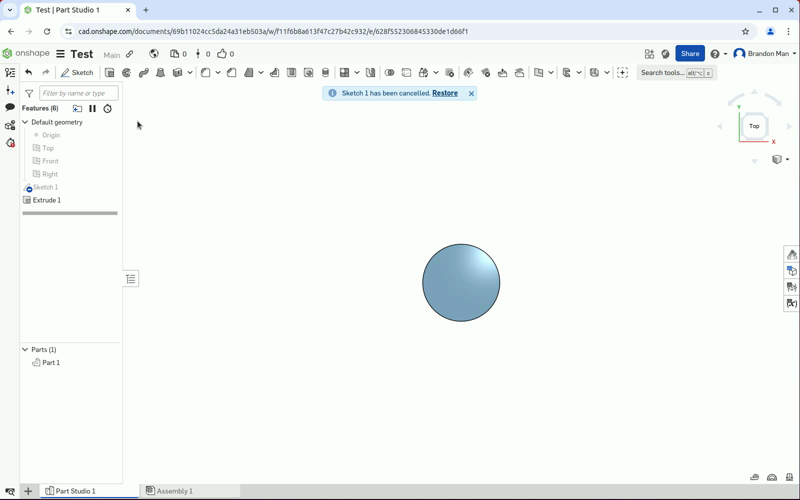
key(shift+h)
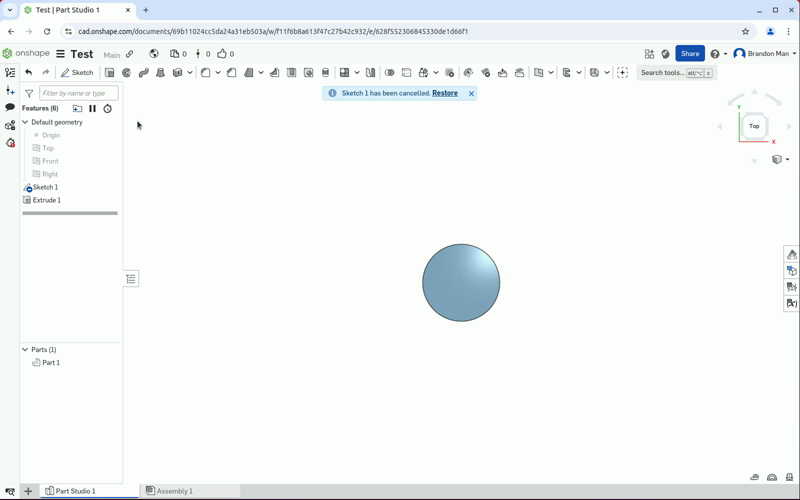
key(shift+h)
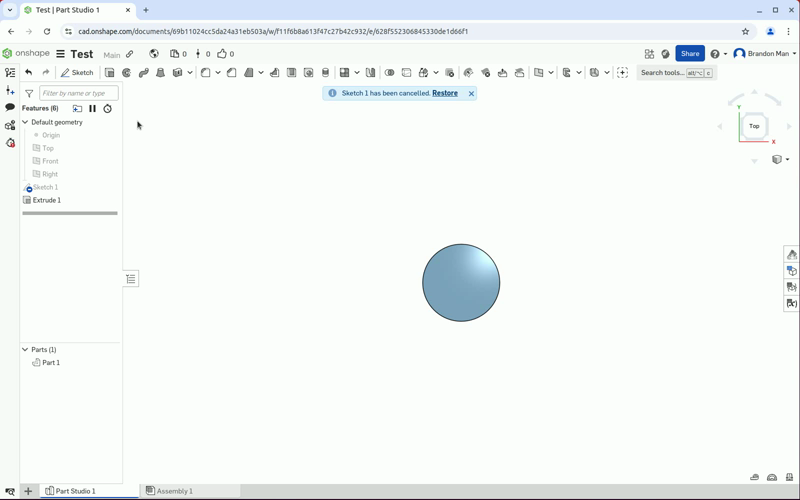
mouse_move(73, 189)
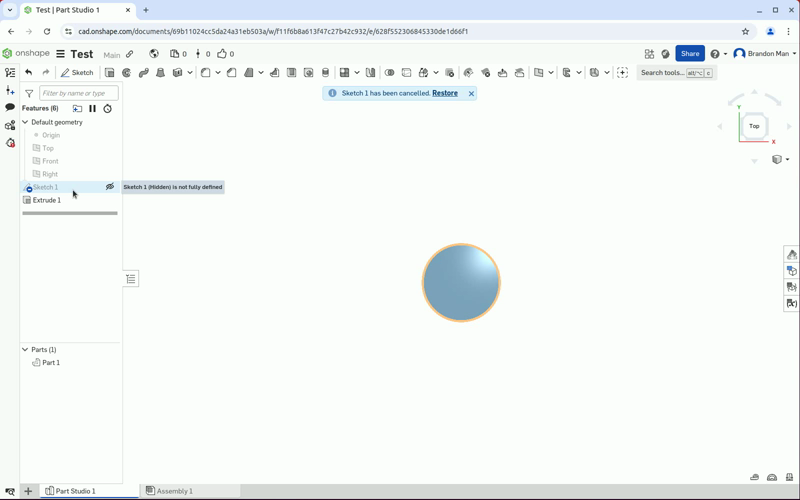
click(73, 189)
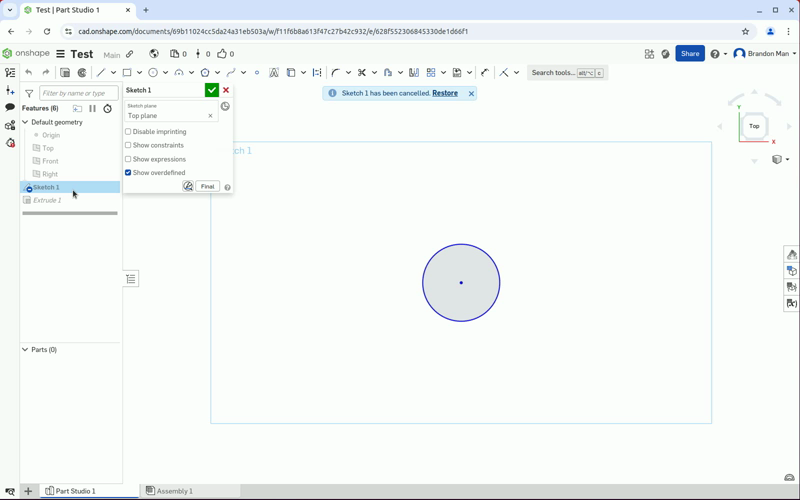
mouse_move(229, 92)
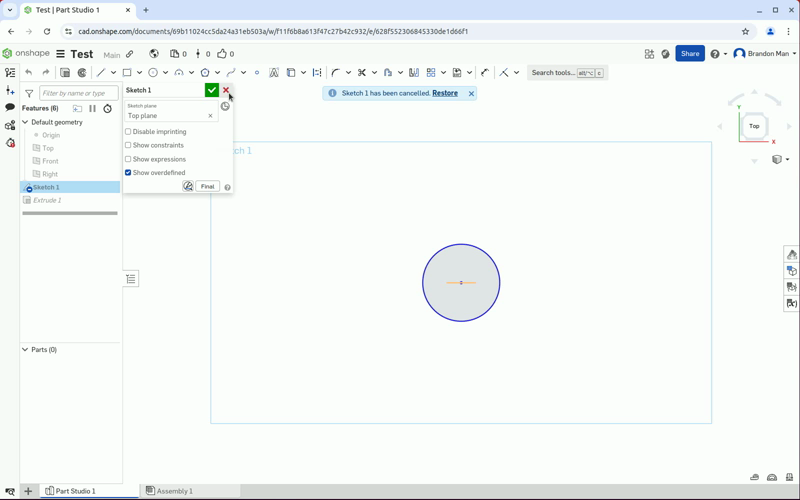
click(229, 92)
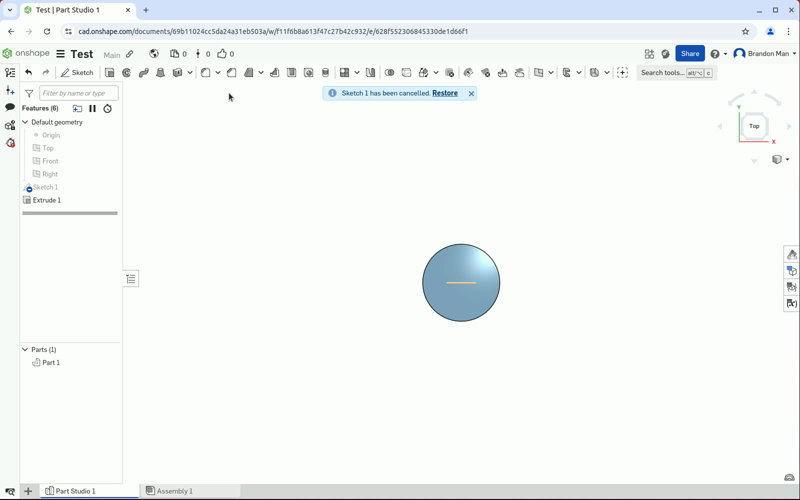
mouse_move(541, 75)
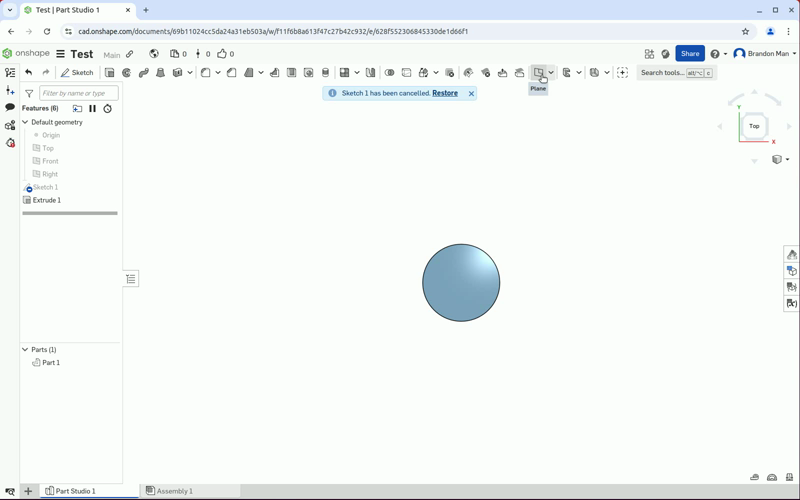
click(541, 75)
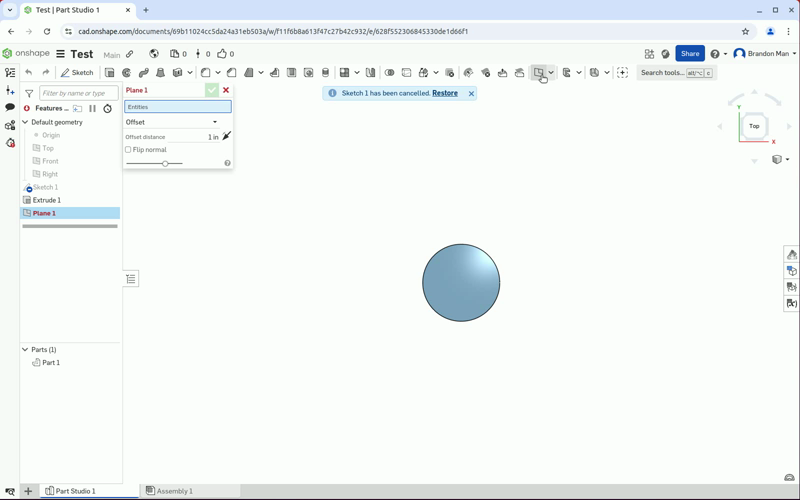
mouse_move(73, 150)
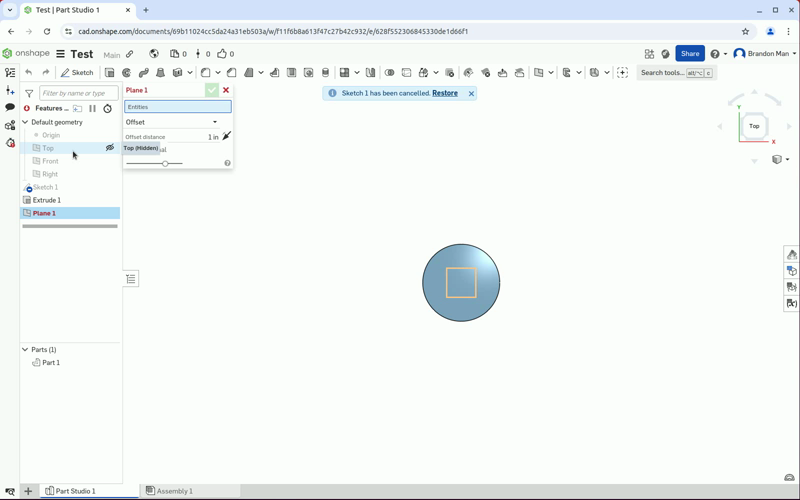
click(73, 150)
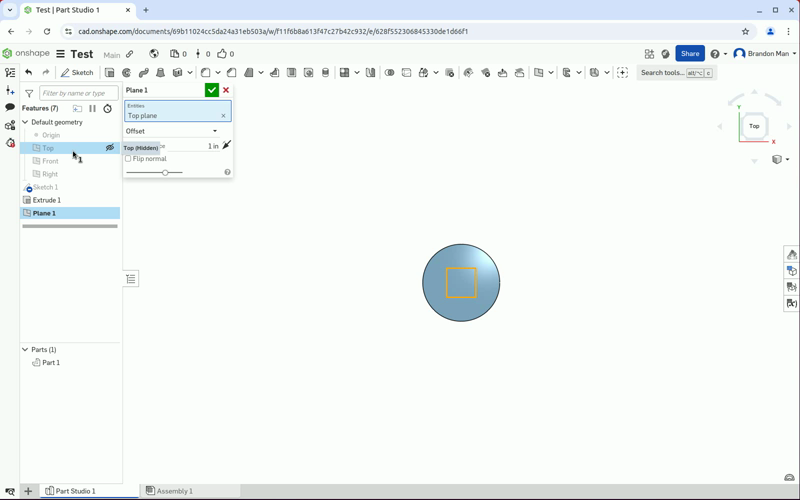
key(tab, 2)
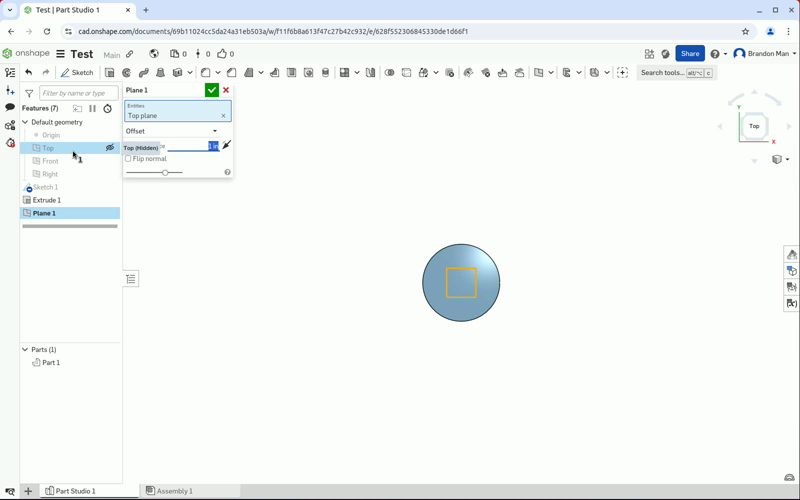
text(7.703)
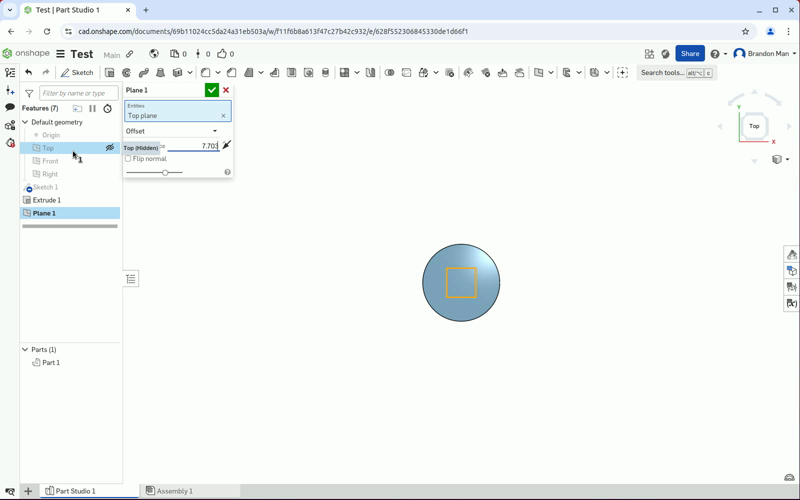
key(enter, 2)
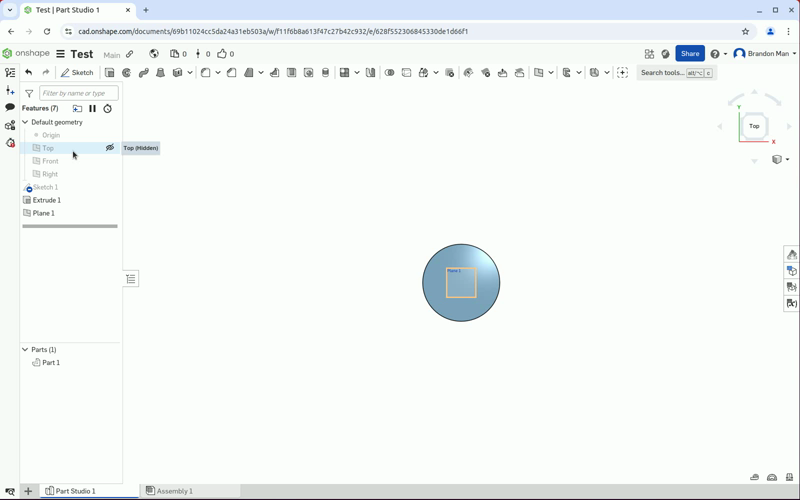
key(shift+s)
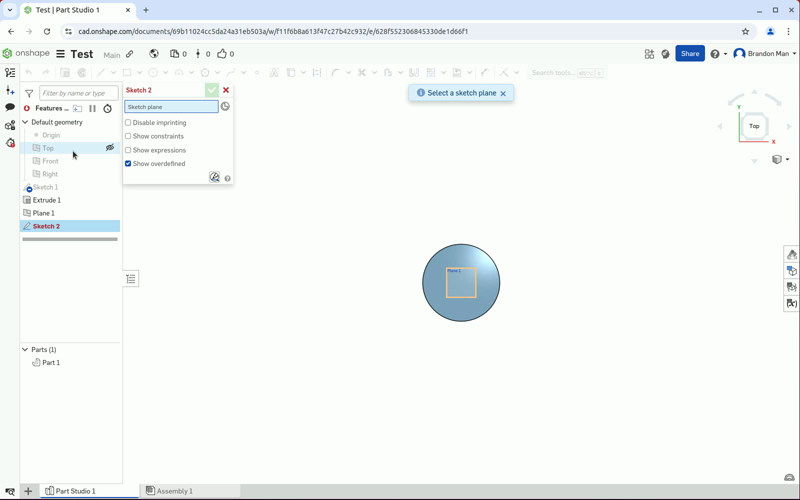
mouse_move(73, 215)
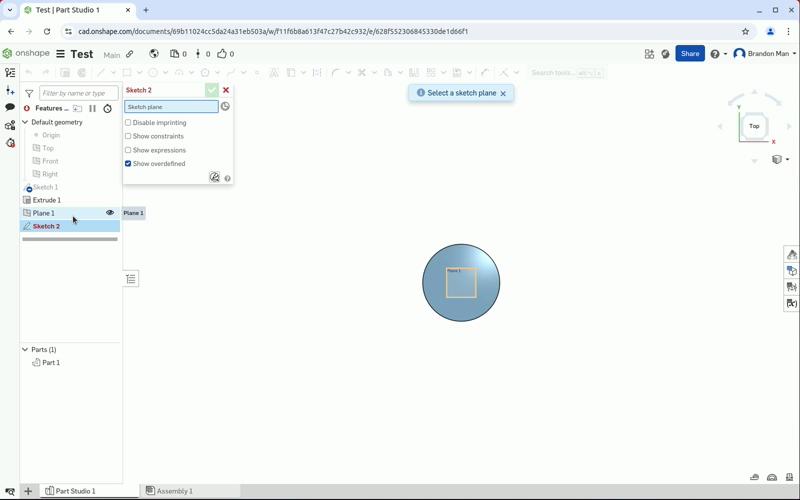
click(73, 215)
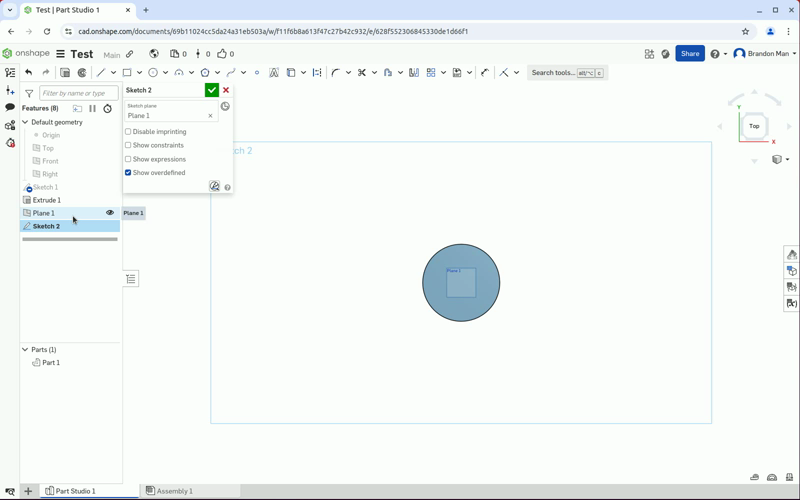
mouse_move(73, 352)
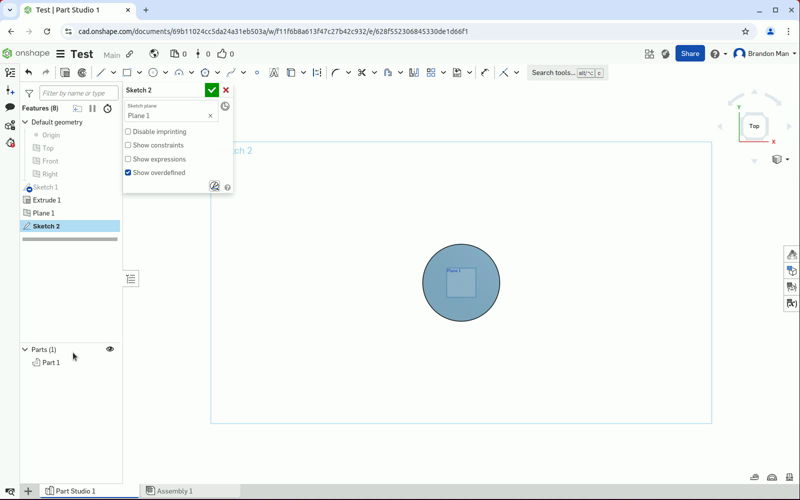
key(y)
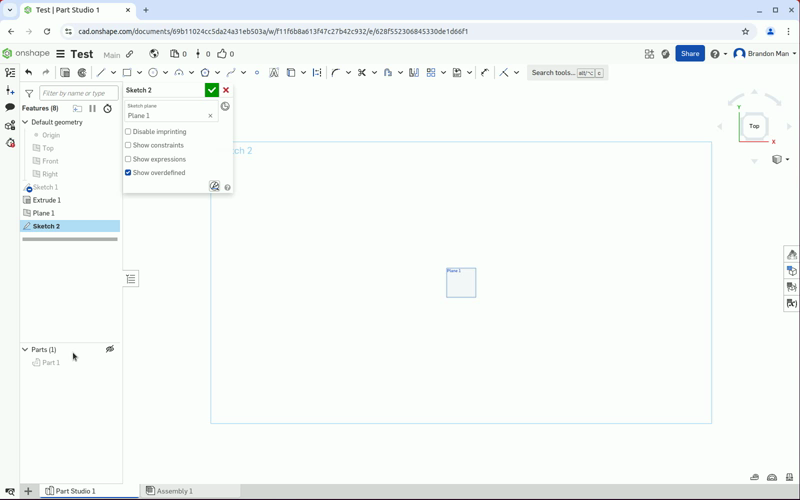
key(c)
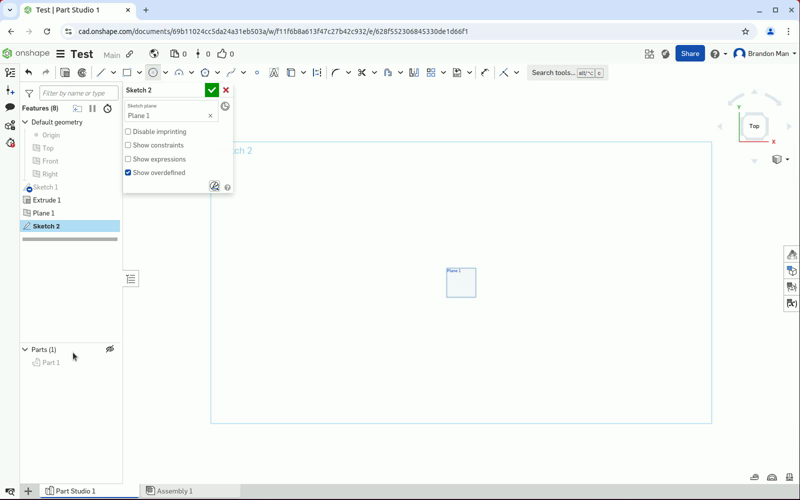
key_down(shift)
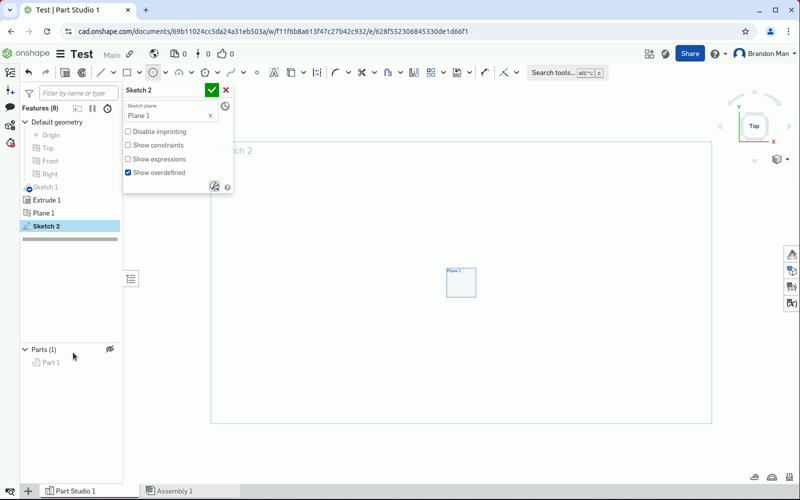
mouse_move(461, 282)
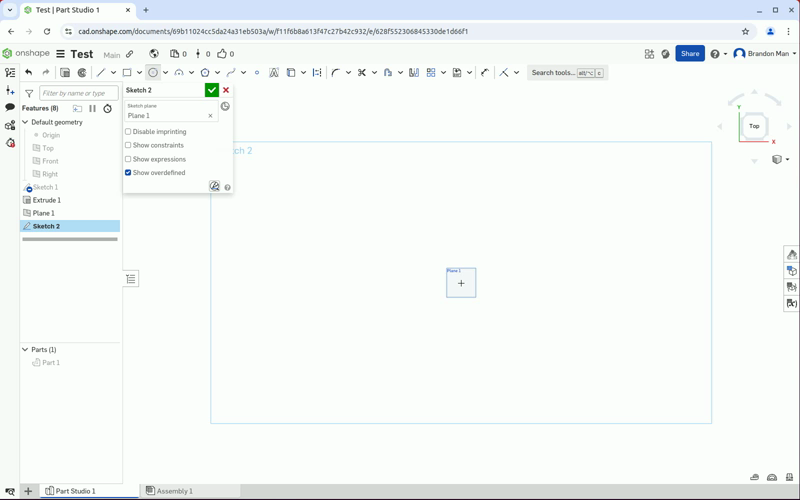
click(461, 282)
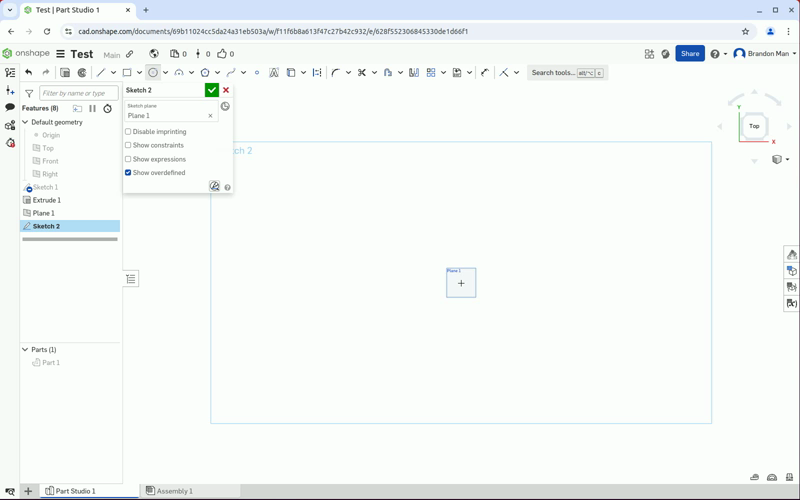
key_up(shift)
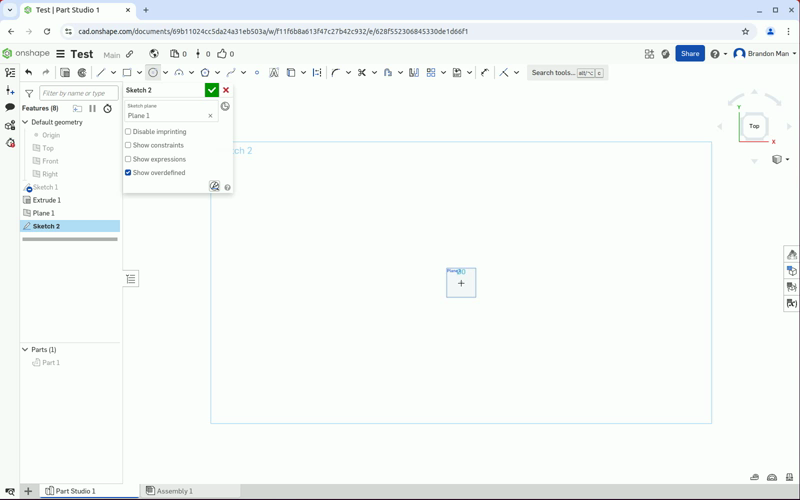
mouse_move(485, 282)
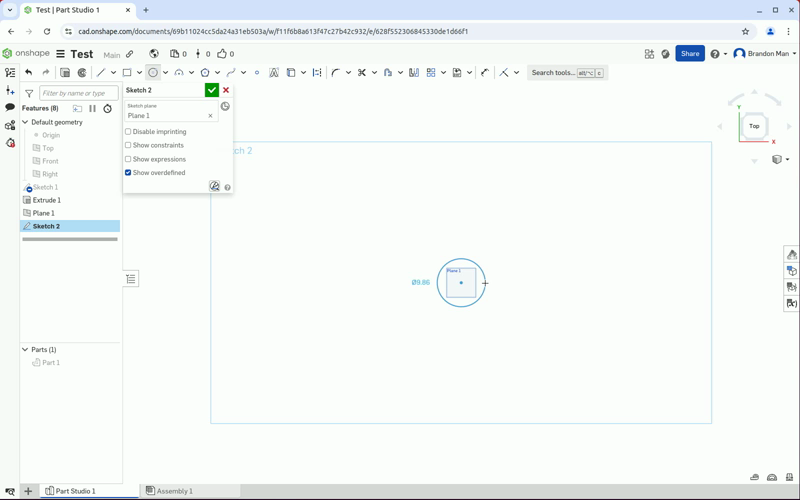
click(485, 282)
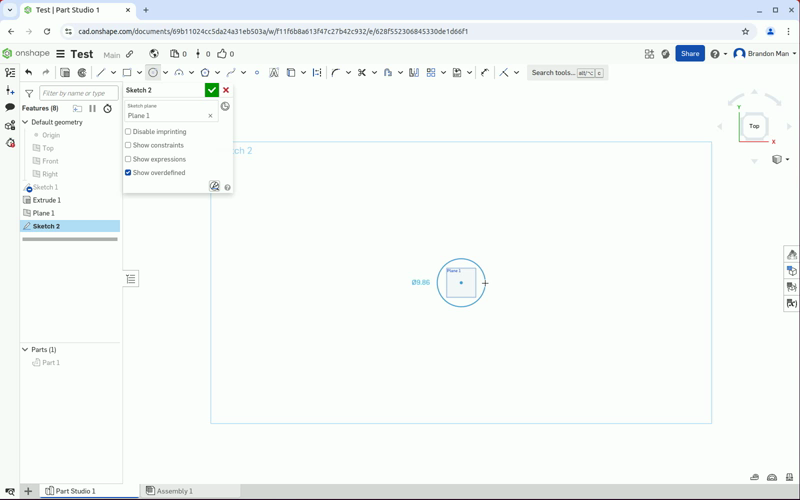
key(esc)
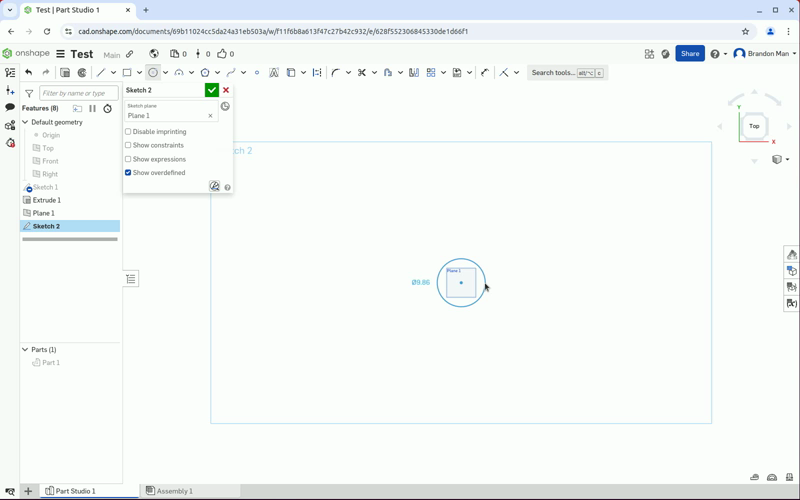
mouse_move(477, 274)
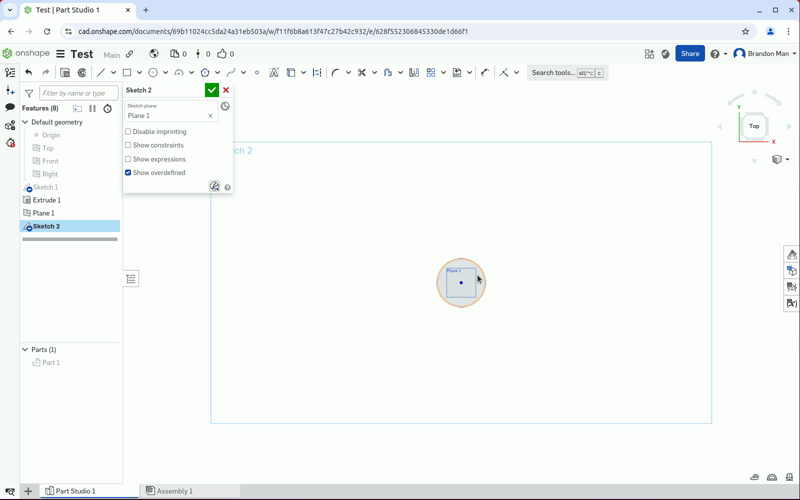
click(477, 274)
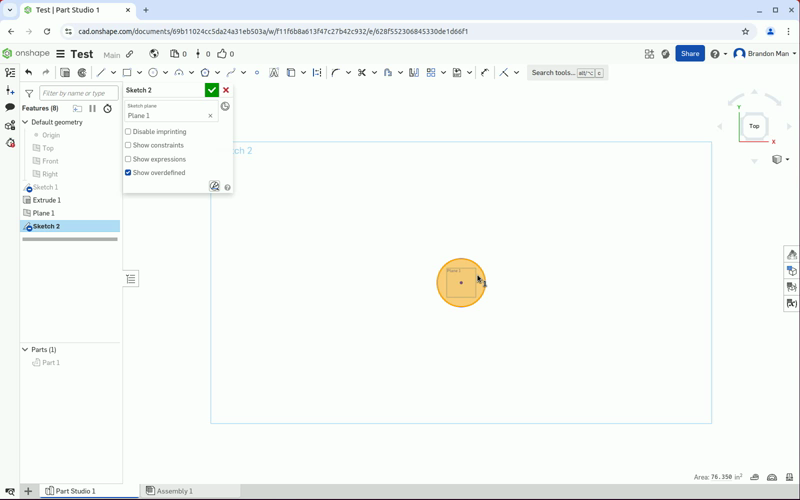
mouse_move(73, 352)
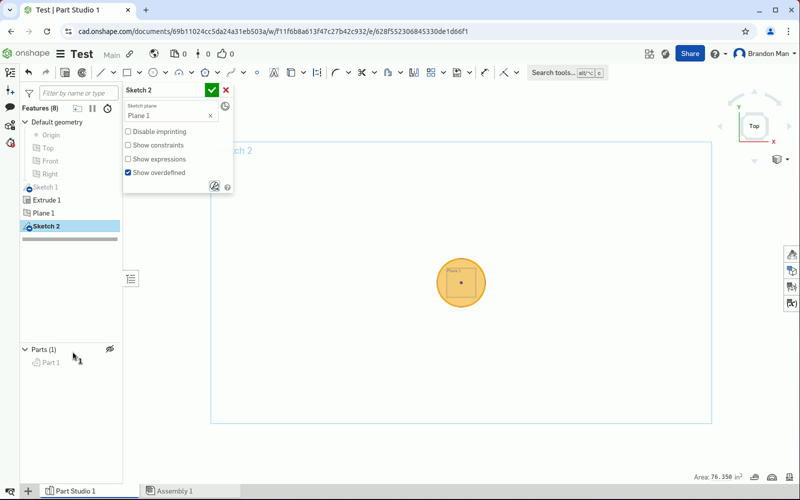
key(shift+y)
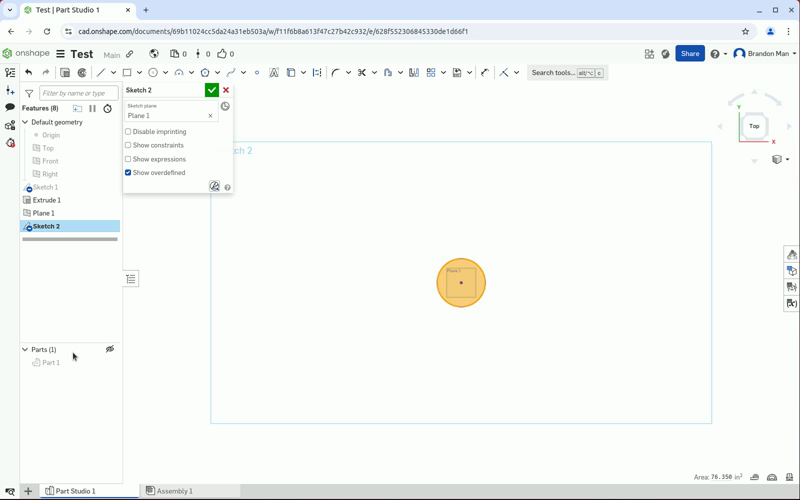
key(shift+e)
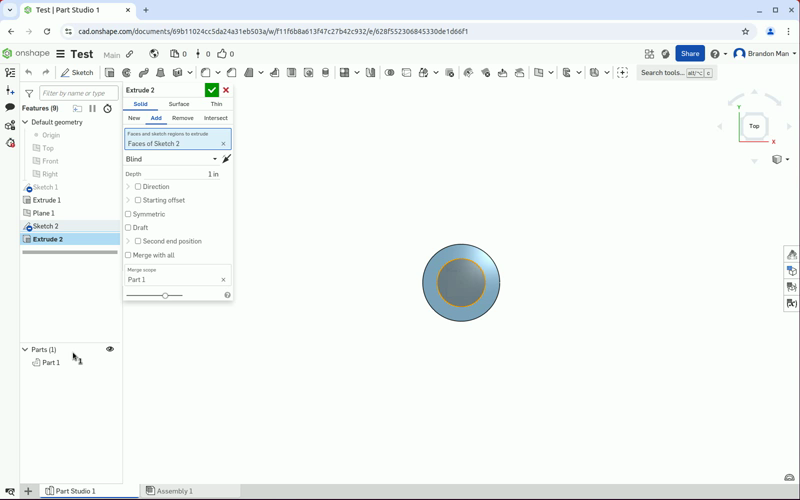
mouse_move(143, 106)
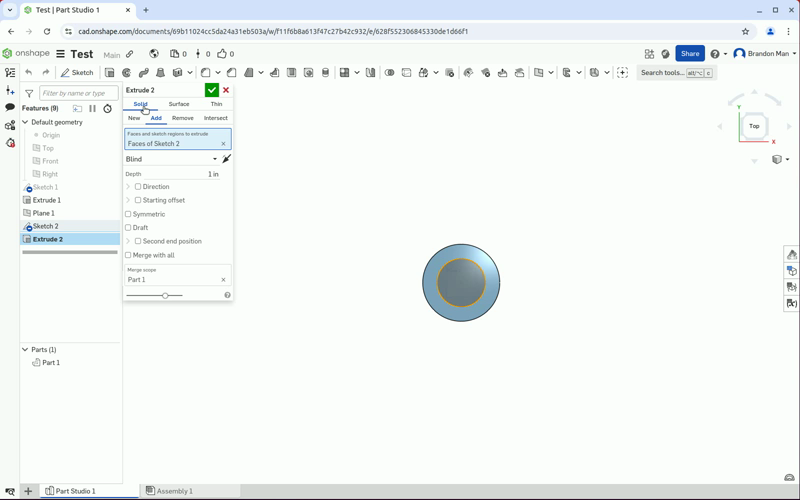
click(143, 106)
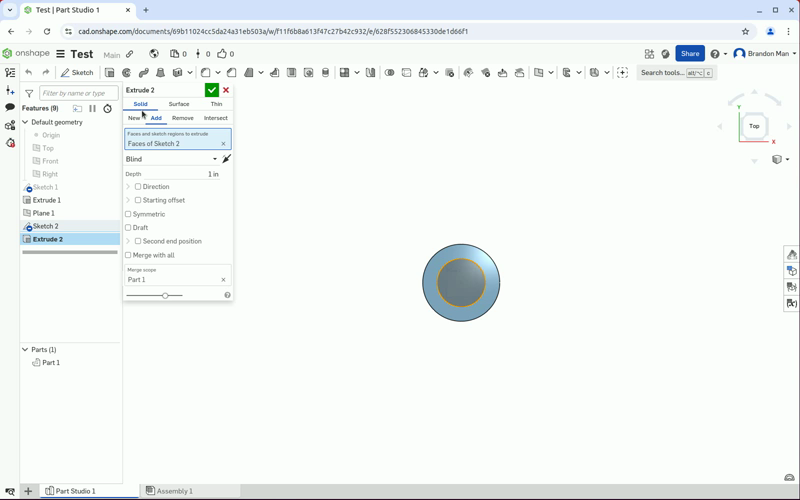
mouse_move(137, 120)
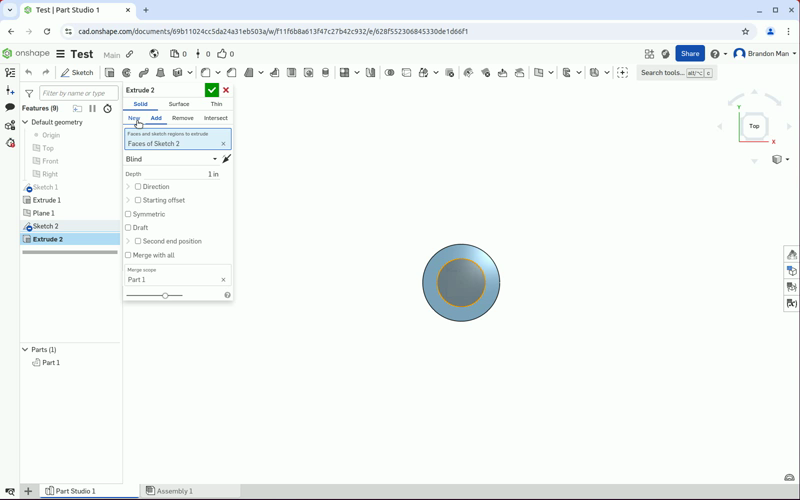
click(137, 120)
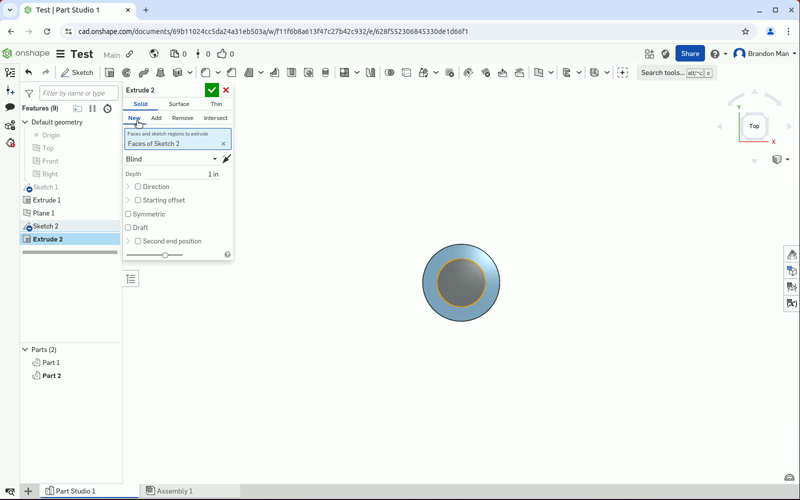
key(tab, 4)
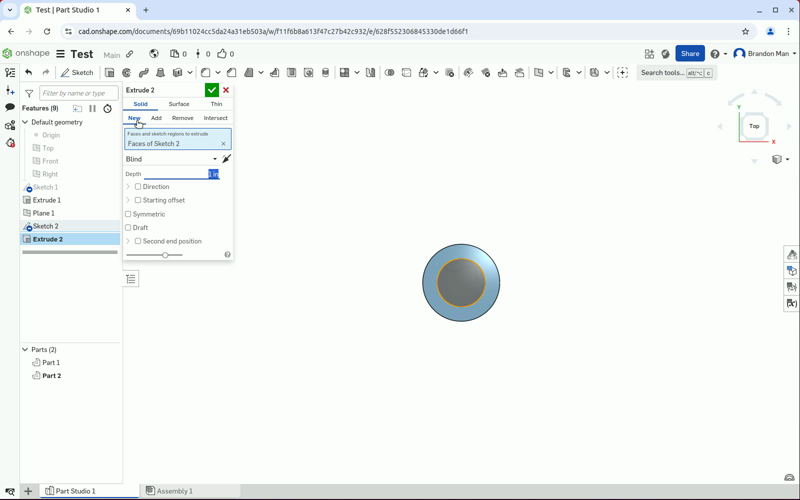
text(15.405)
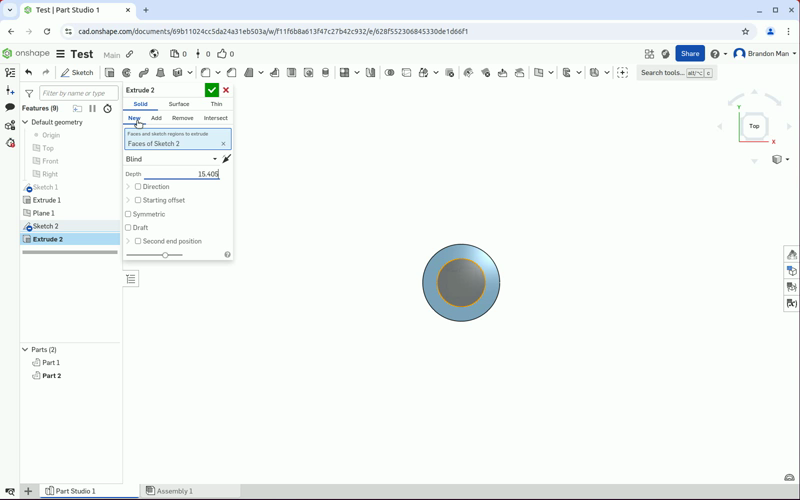
key(enter)
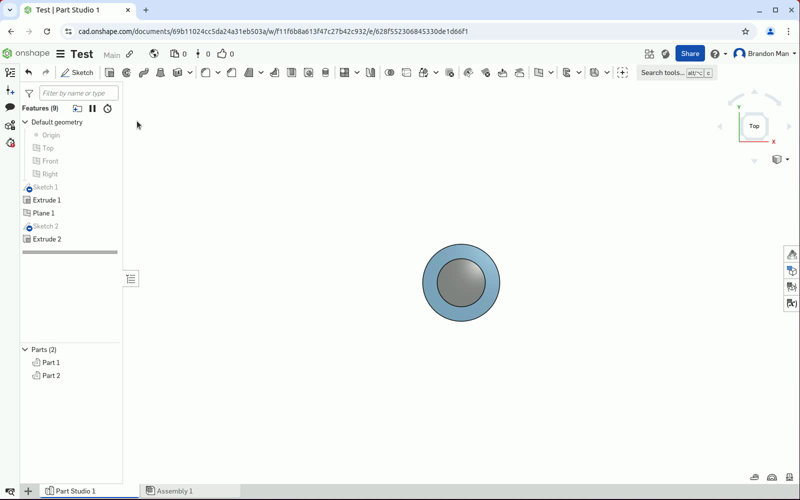
key(shift+h)
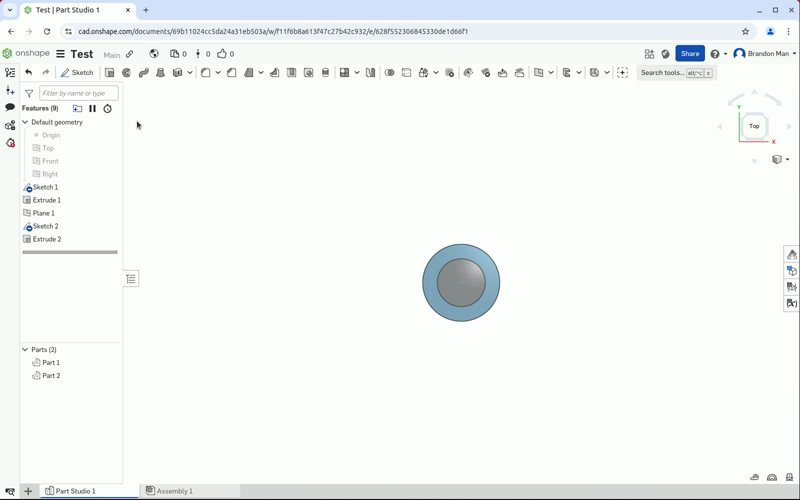
key(shift+h)
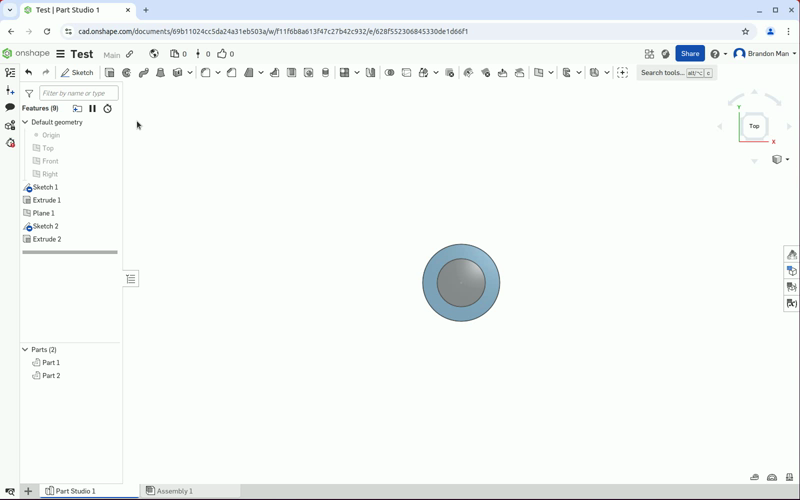
key(shift+7)
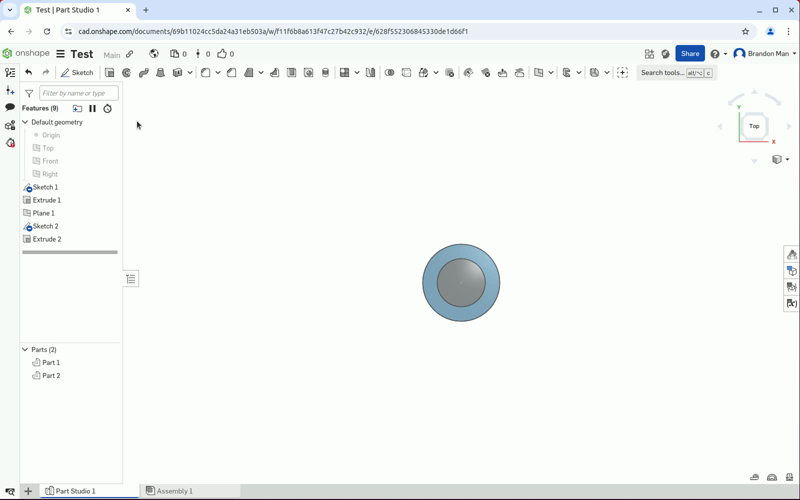
key(up, 3)
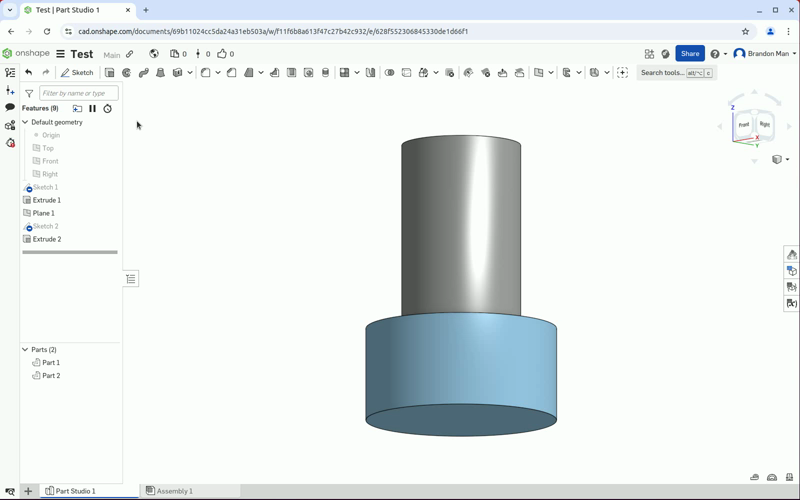
key(left, 3)
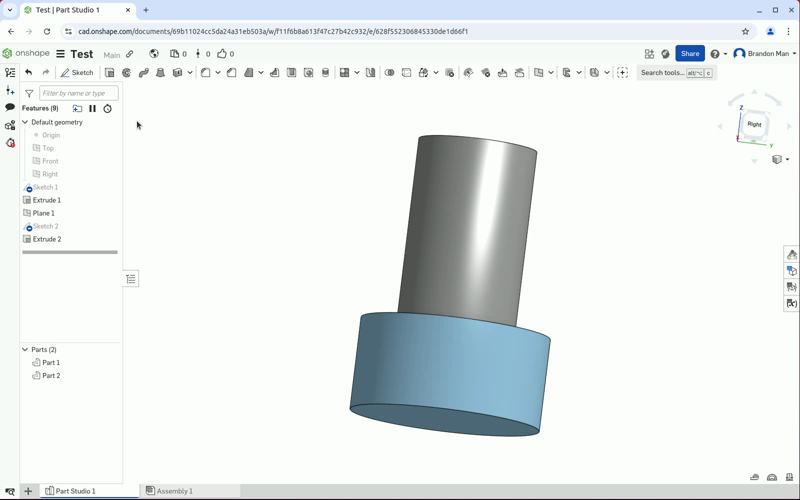
key(right, 3)
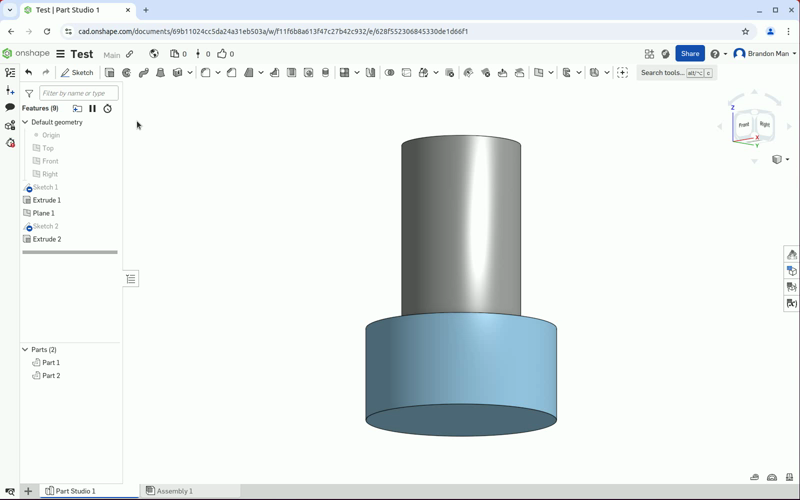
key(down, 3)
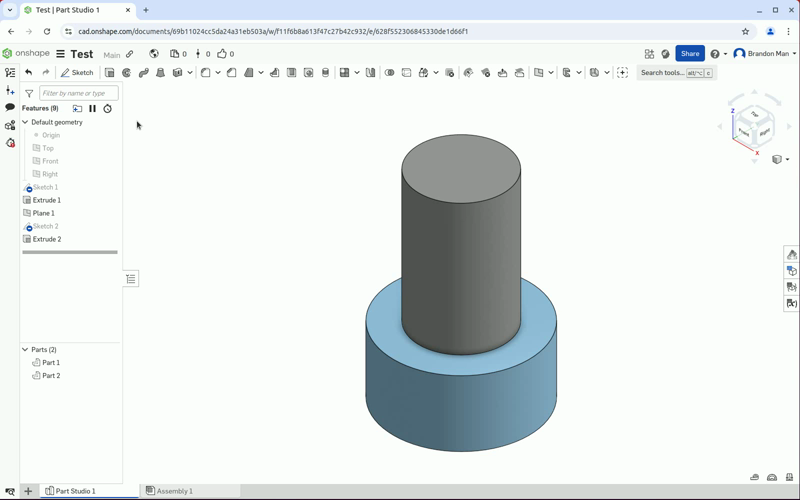
mouse_move(73, 189)
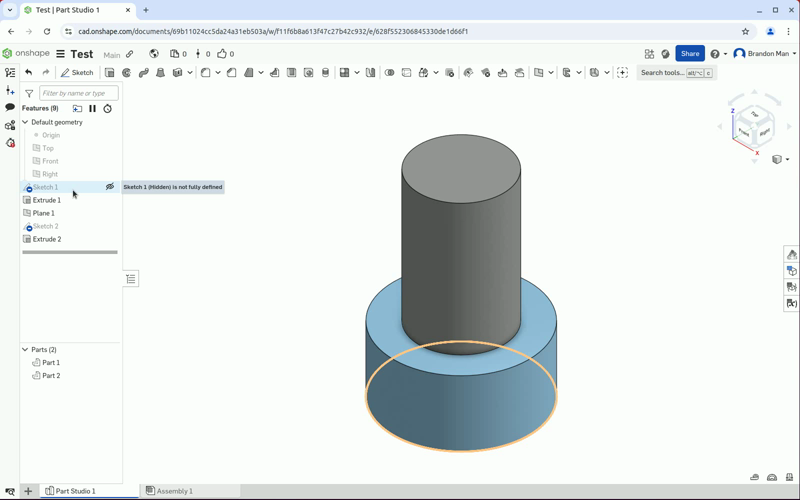
click(73, 189)